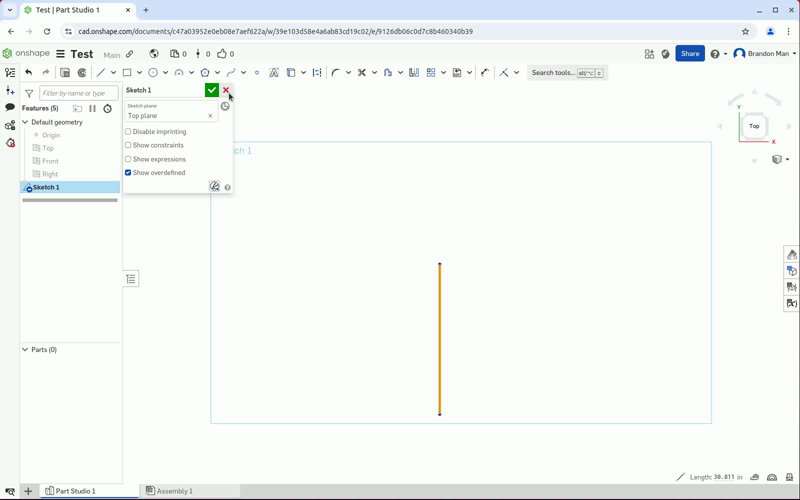
key(shift+h)
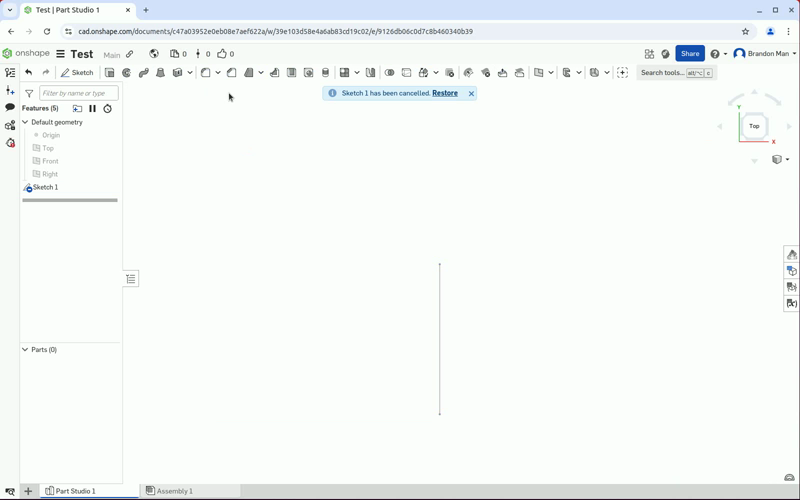
key(shift+s)
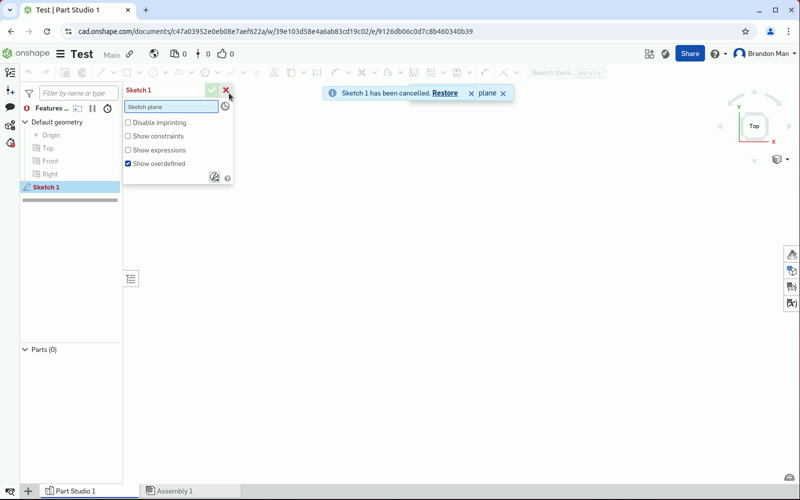
mouse_move(73, 150)
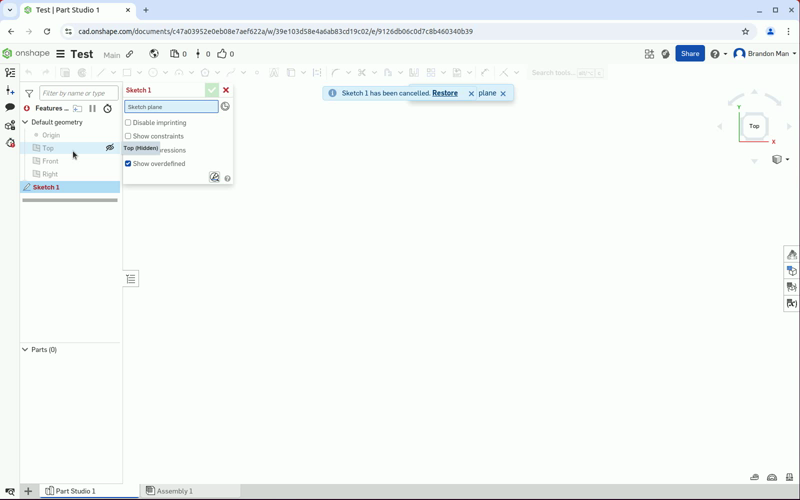
click(73, 150)
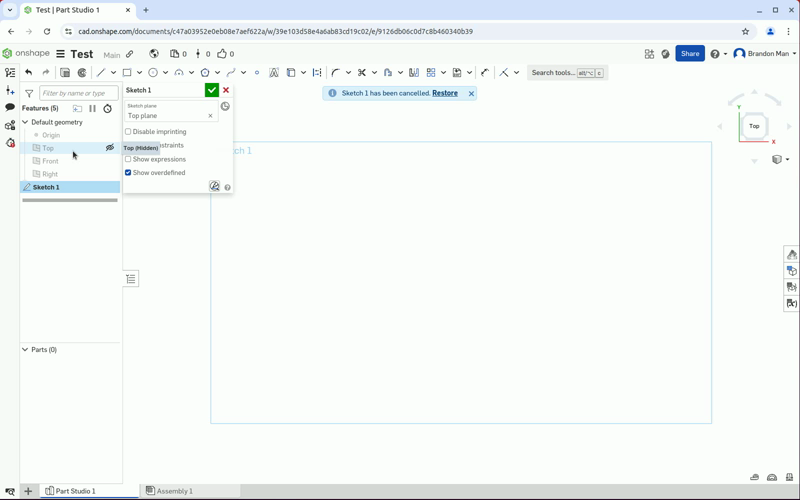
mouse_move(73, 352)
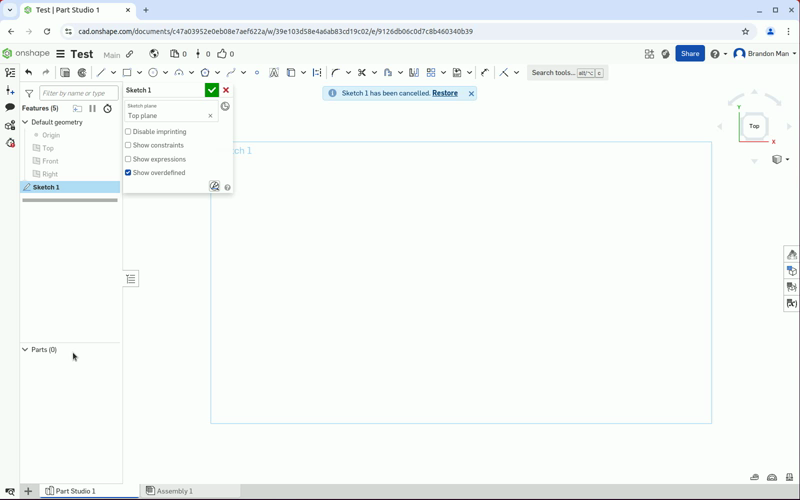
key(y)
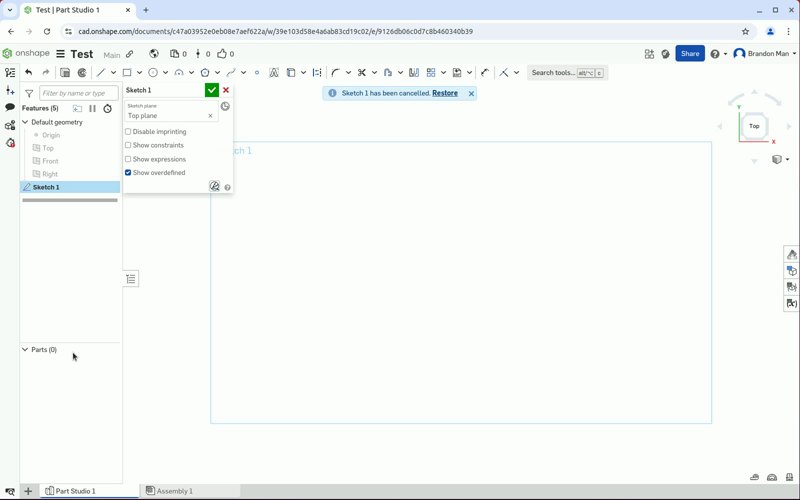
key(c)
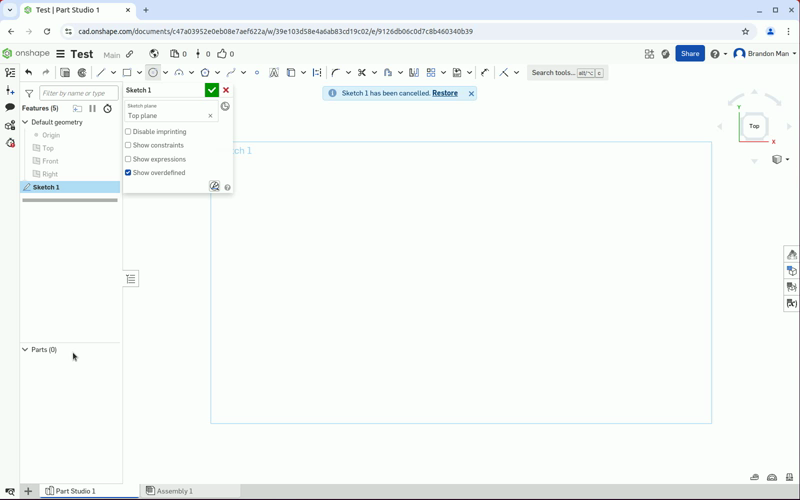
key_down(shift)
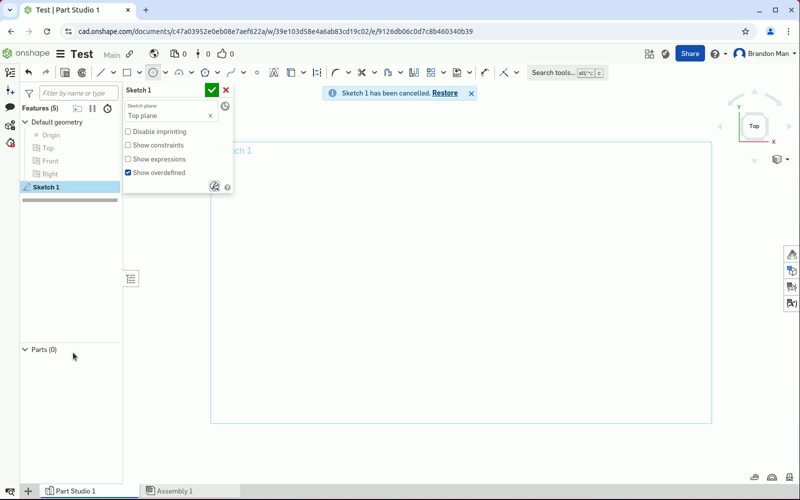
mouse_move(460, 282)
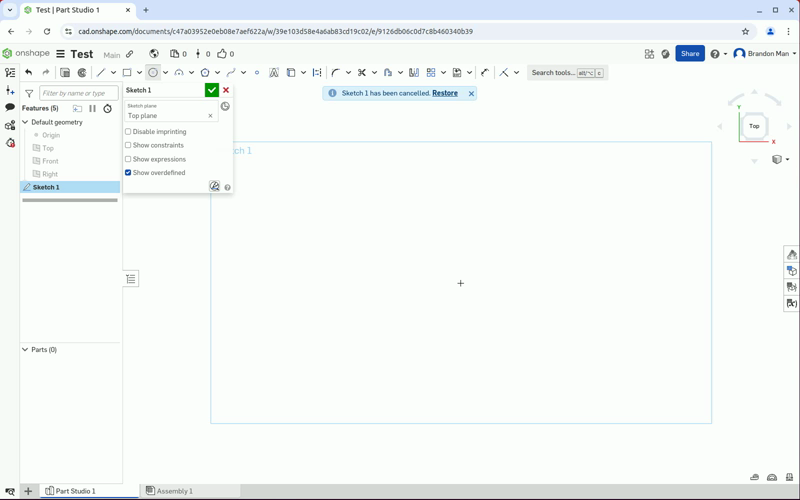
click(460, 282)
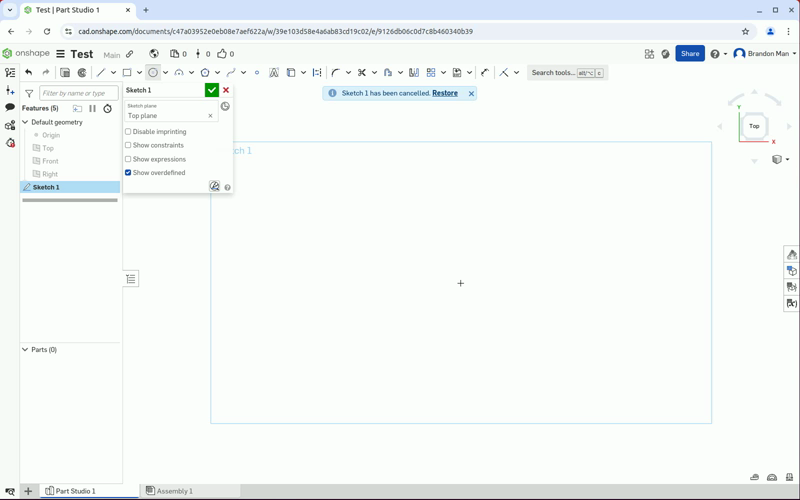
key_up(shift)
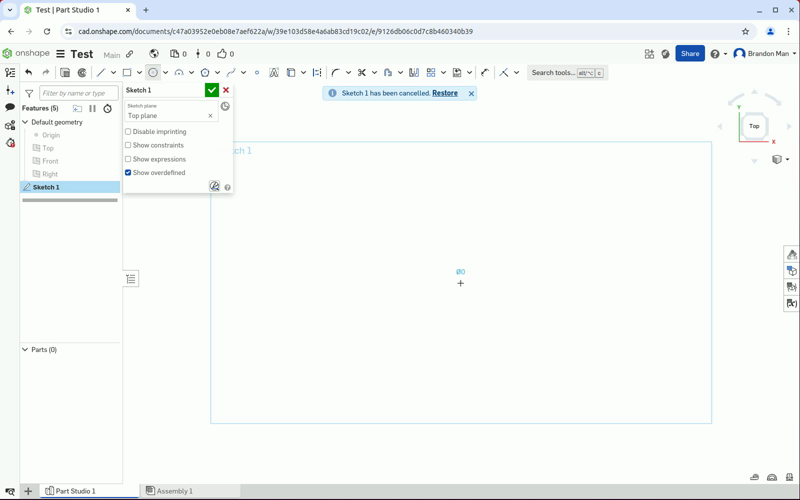
mouse_move(533, 282)
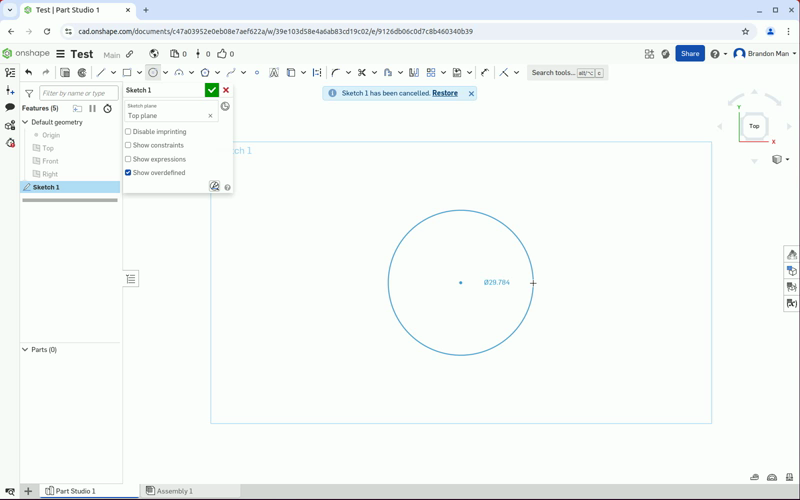
click(533, 282)
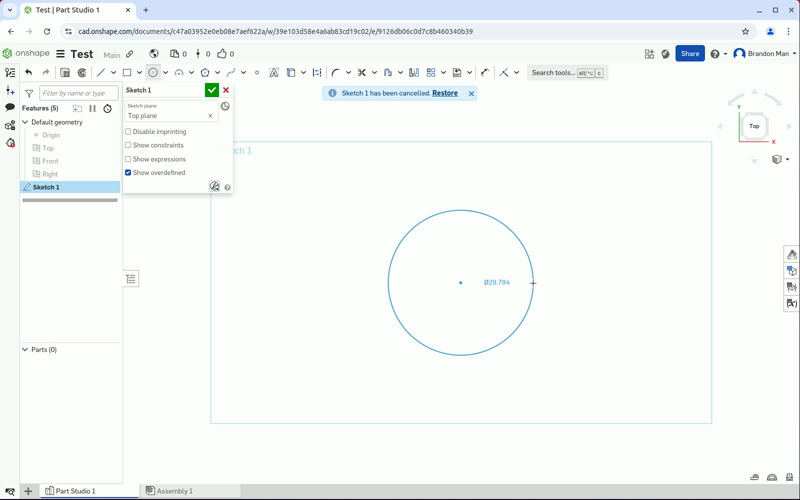
key(esc)
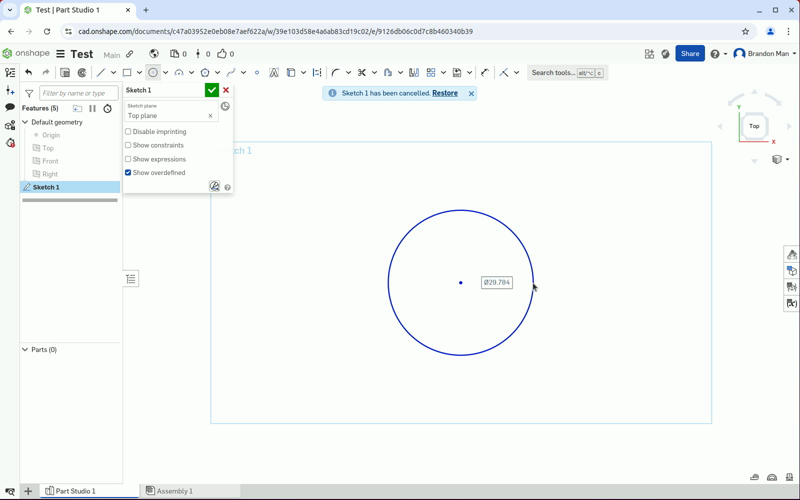
mouse_move(445, 270)
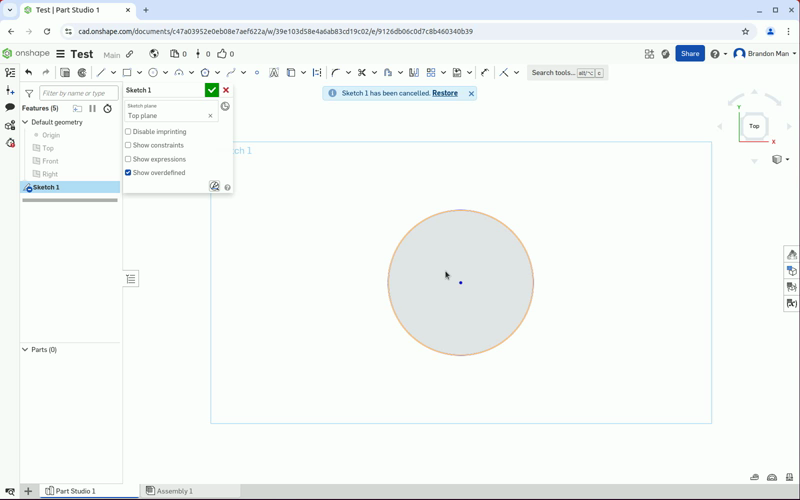
click(445, 270)
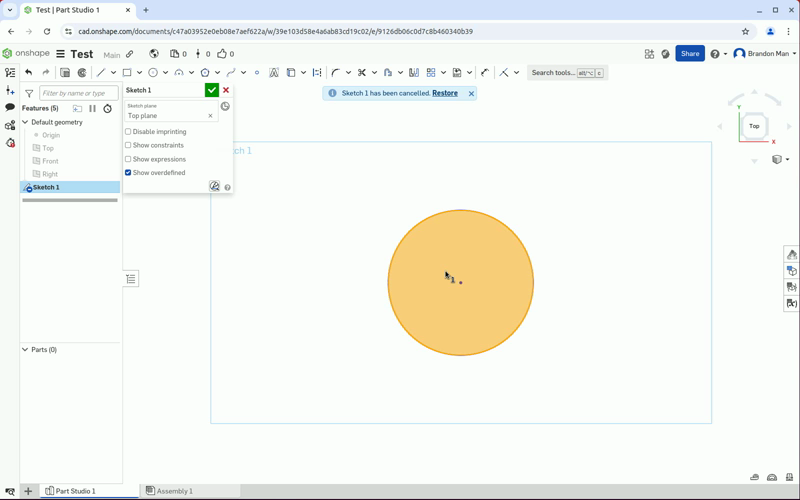
mouse_move(73, 352)
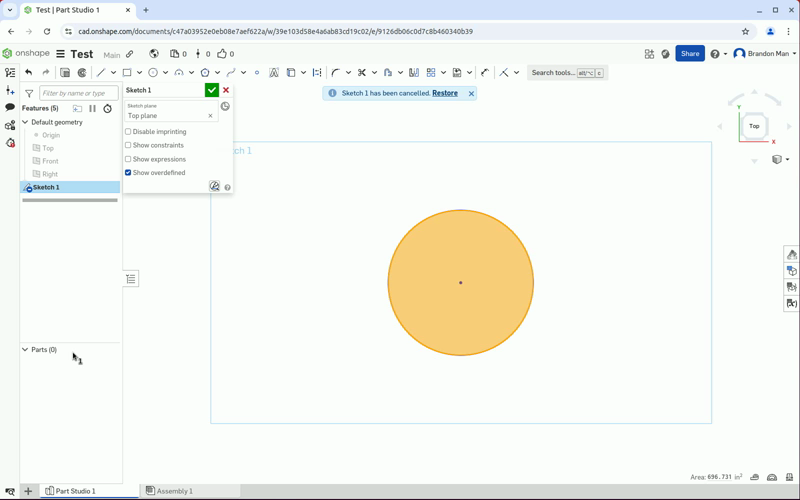
key(shift+y)
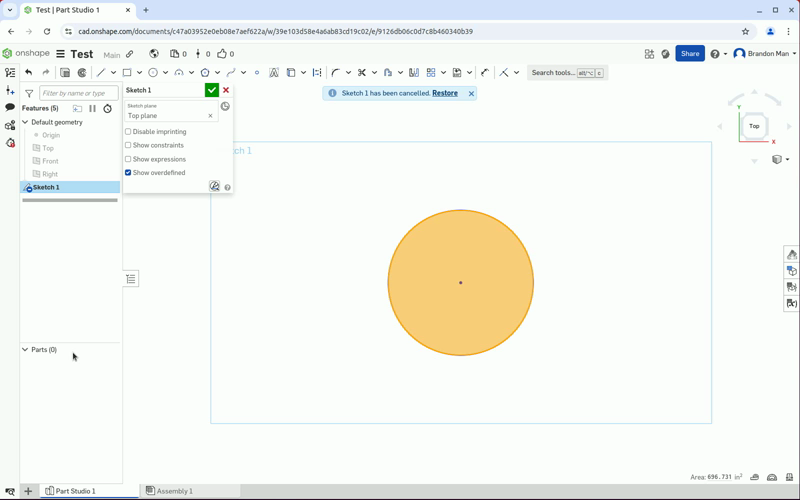
key(shift+e)
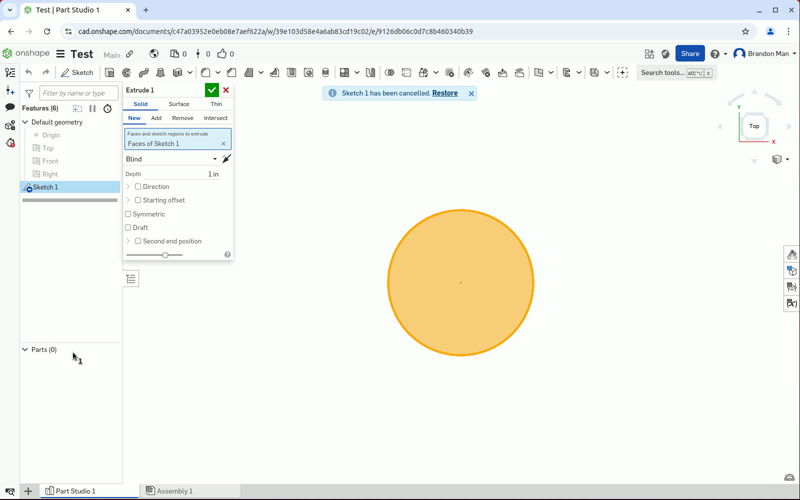
mouse_move(143, 106)
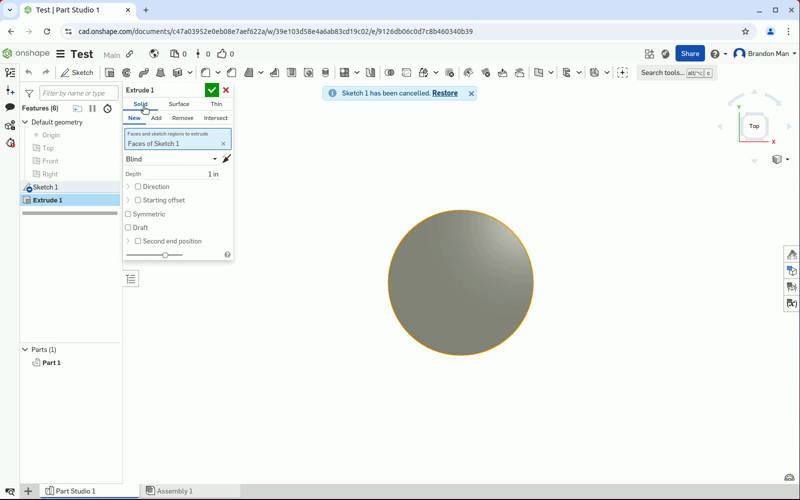
click(143, 106)
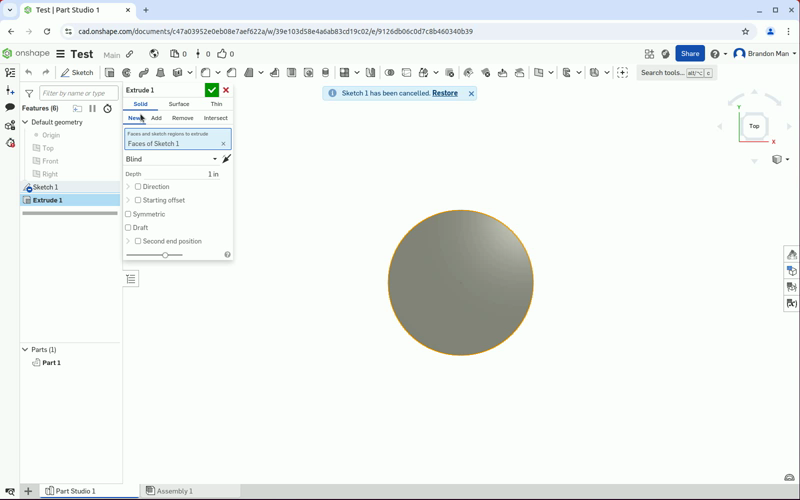
mouse_move(137, 120)
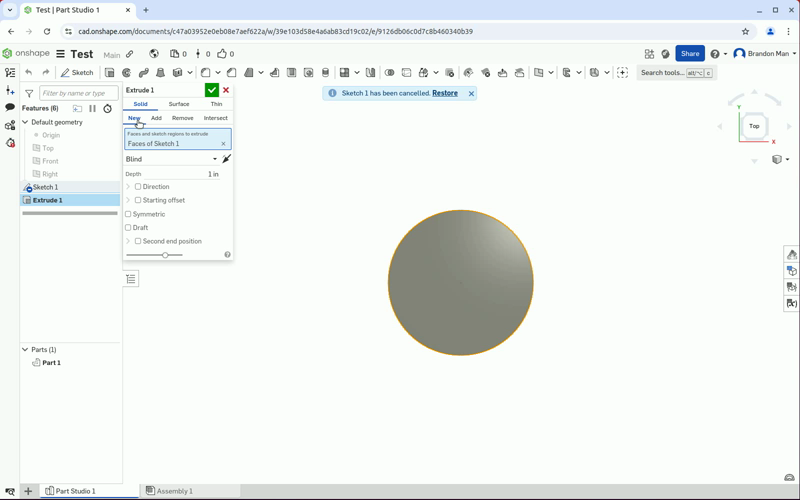
click(137, 120)
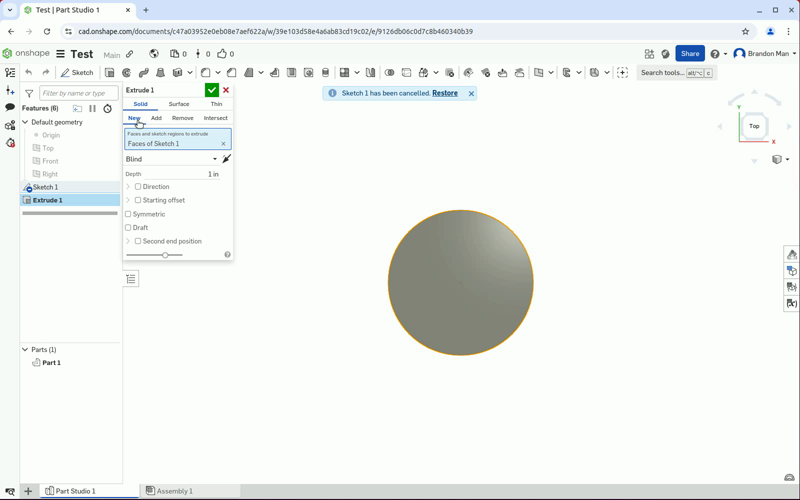
key(tab, 4)
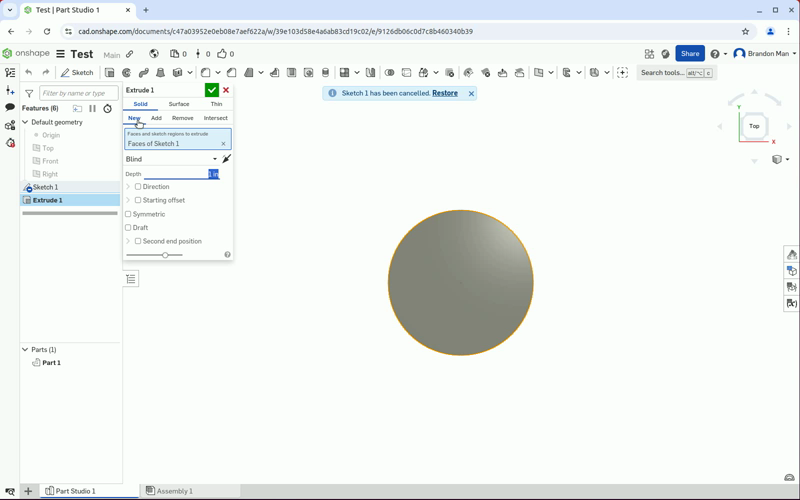
text(8.184)
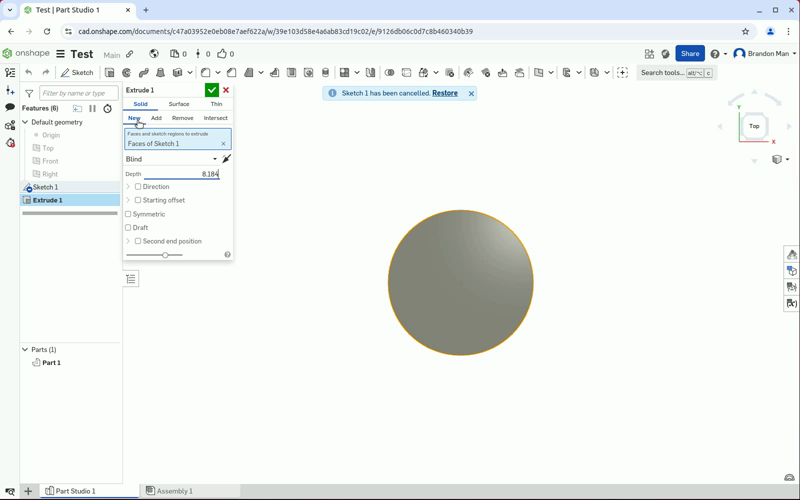
key(enter)
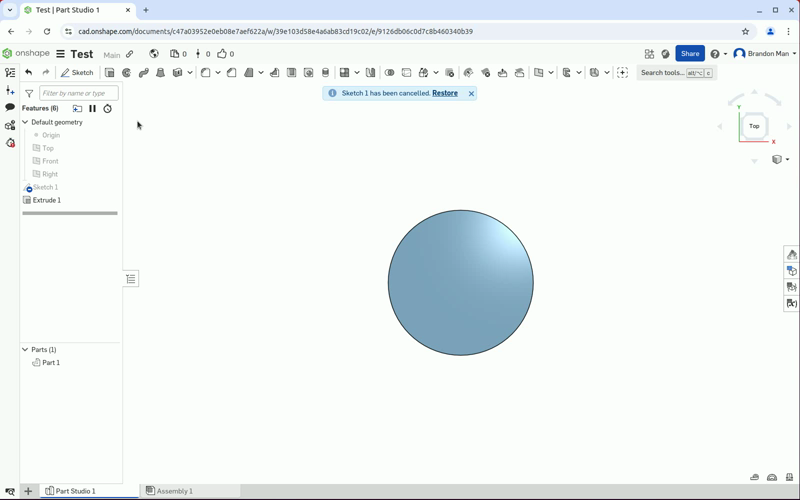
key(shift+h)
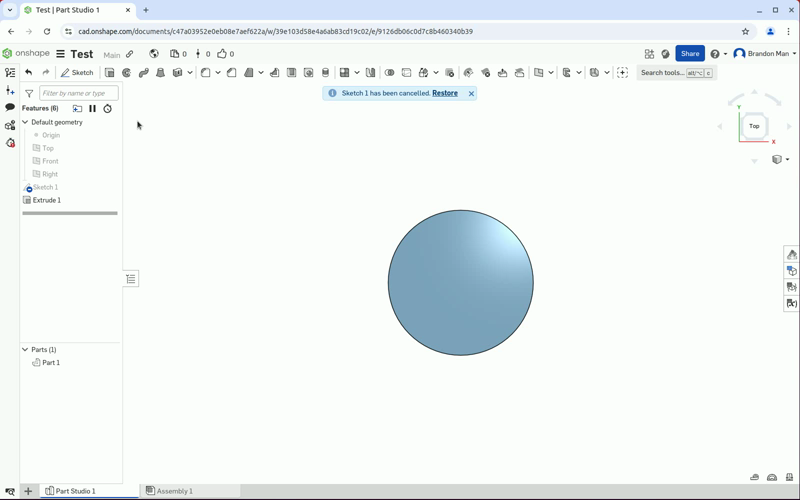
key(shift+h)
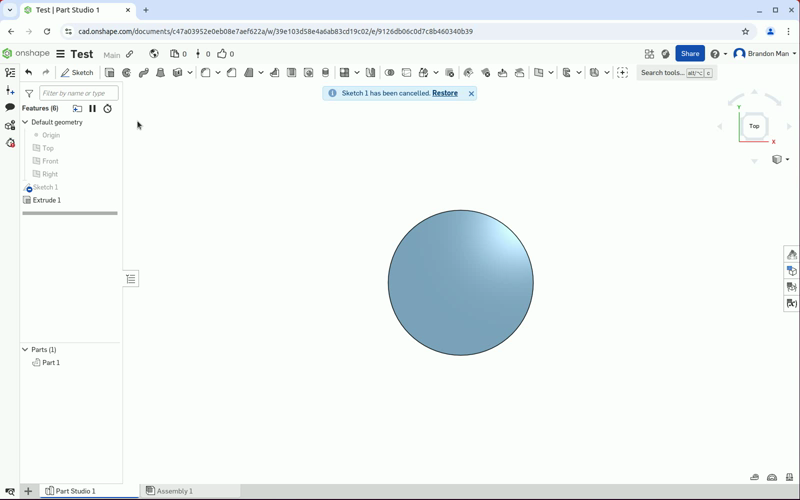
mouse_move(73, 189)
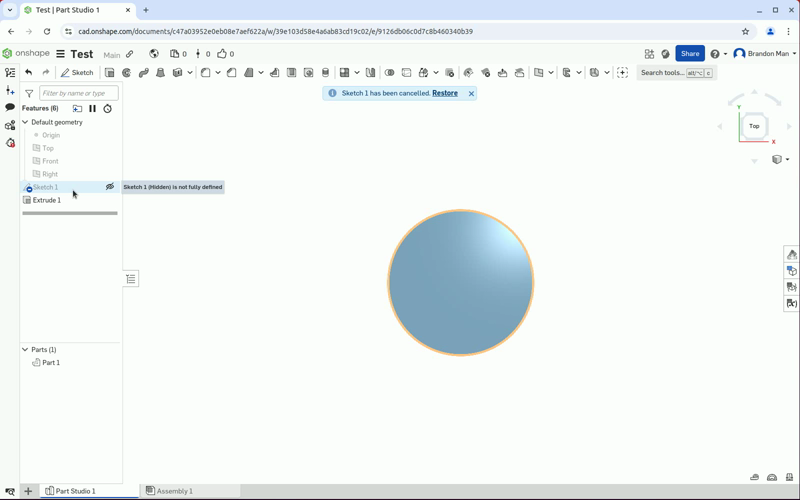
click(73, 189)
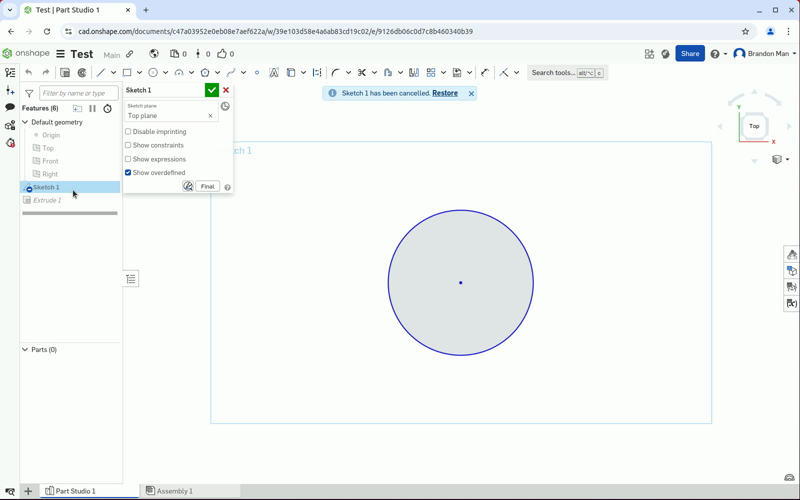
mouse_move(229, 92)
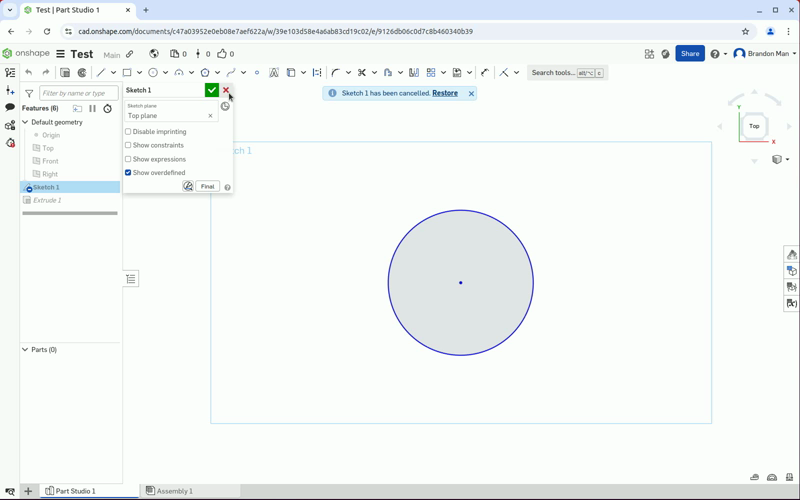
click(229, 92)
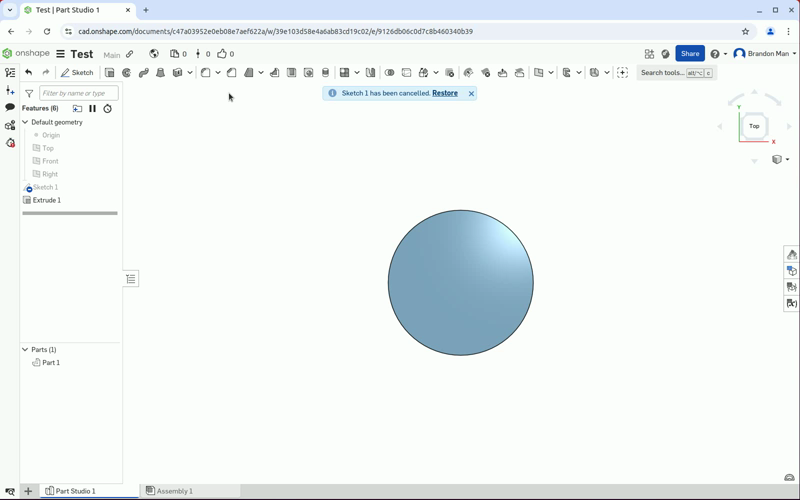
mouse_move(541, 75)
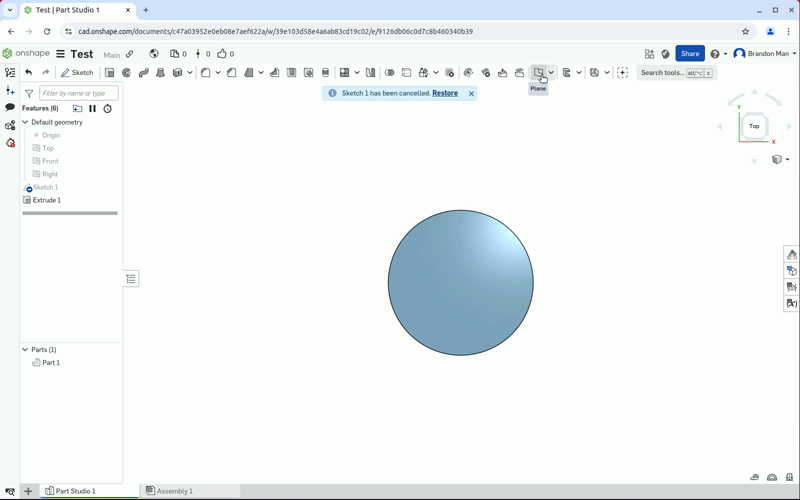
click(541, 75)
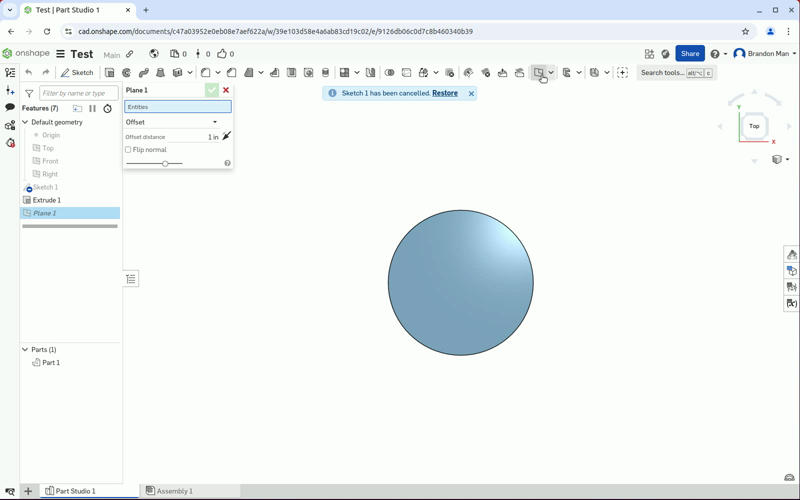
mouse_move(73, 150)
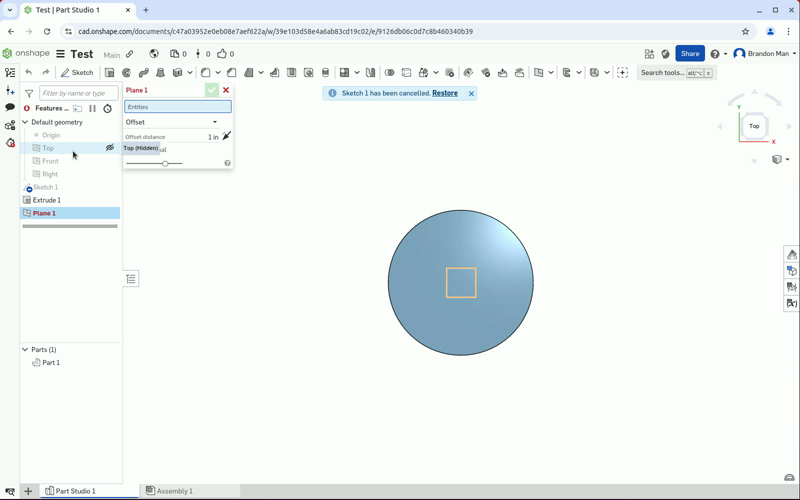
click(73, 150)
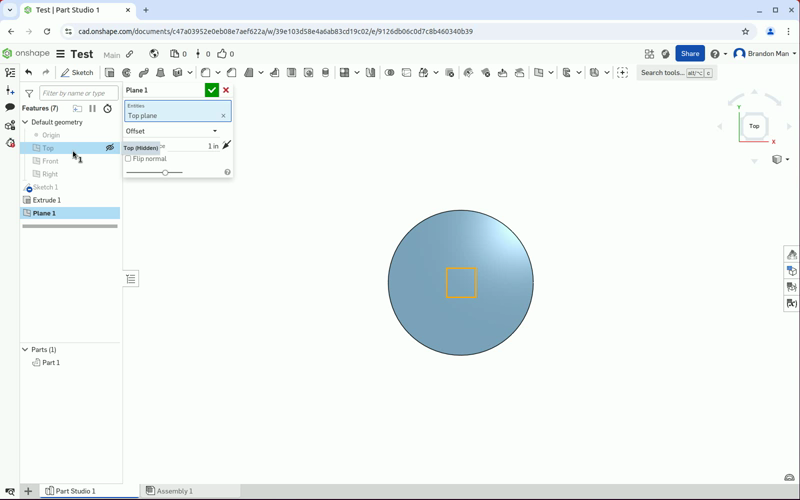
key(tab, 2)
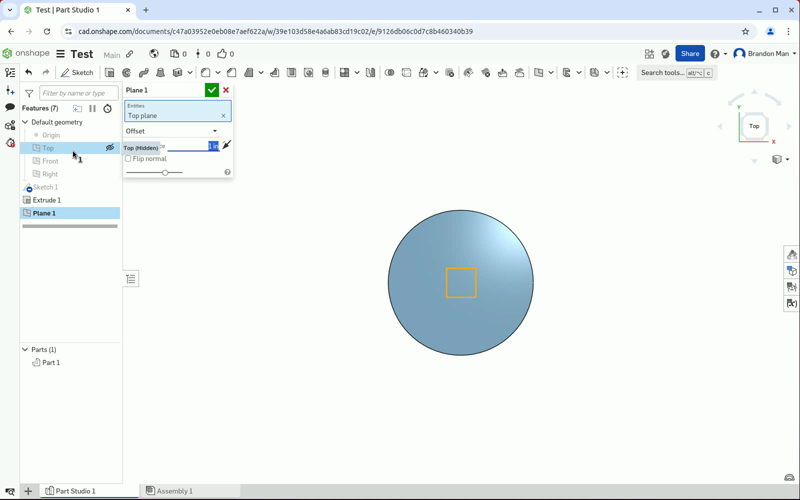
text(8.196)
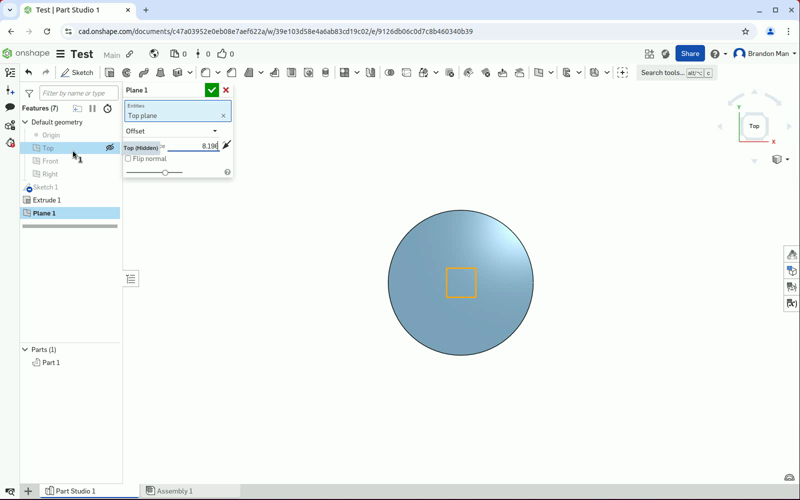
key(enter, 2)
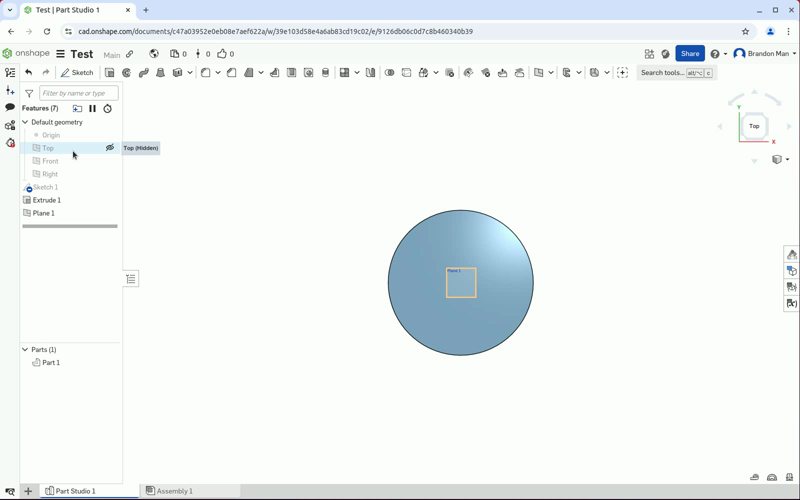
key(shift+s)
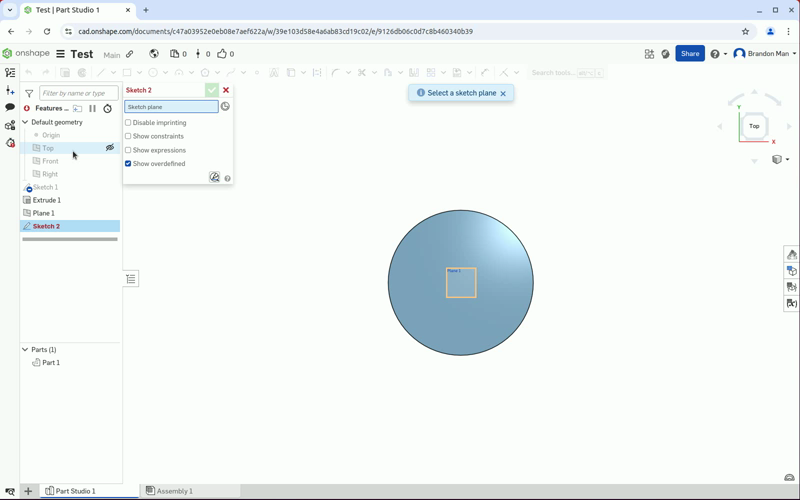
mouse_move(73, 215)
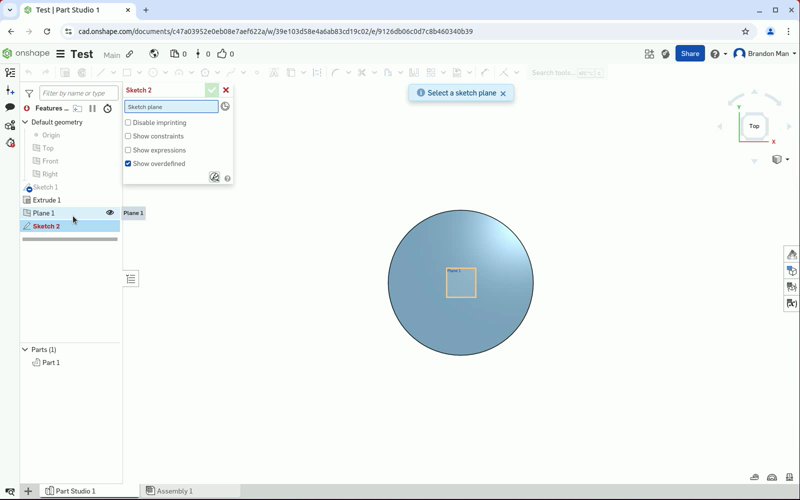
click(73, 215)
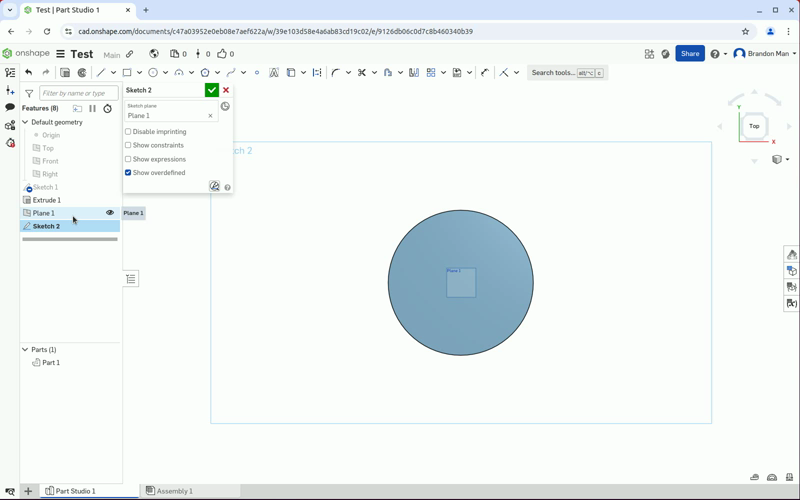
mouse_move(73, 352)
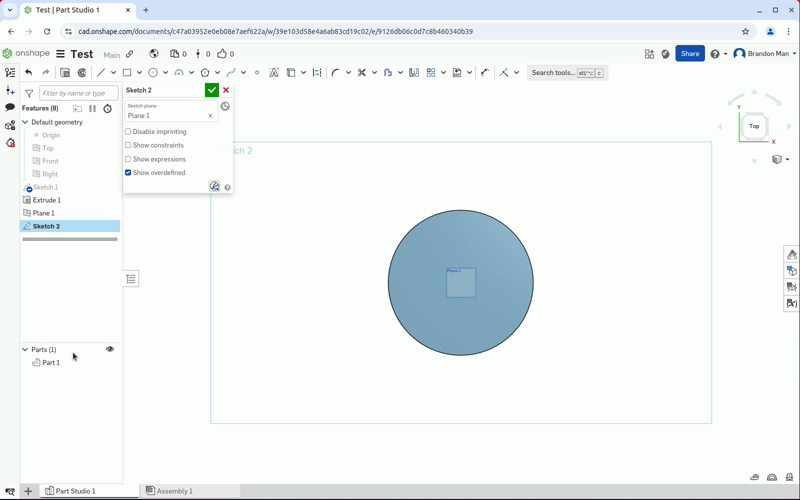
key(y)
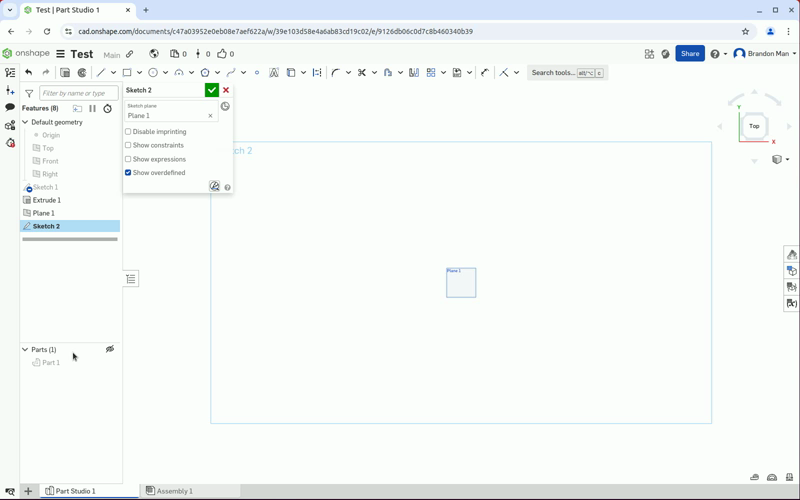
key(c)
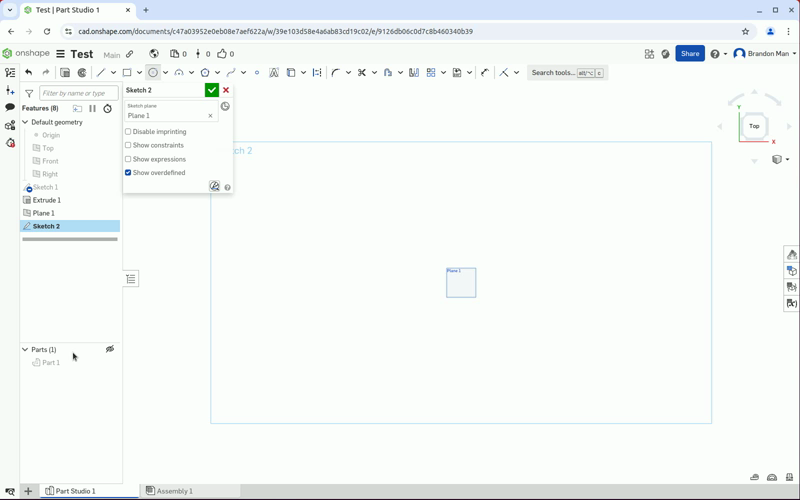
key_down(shift)
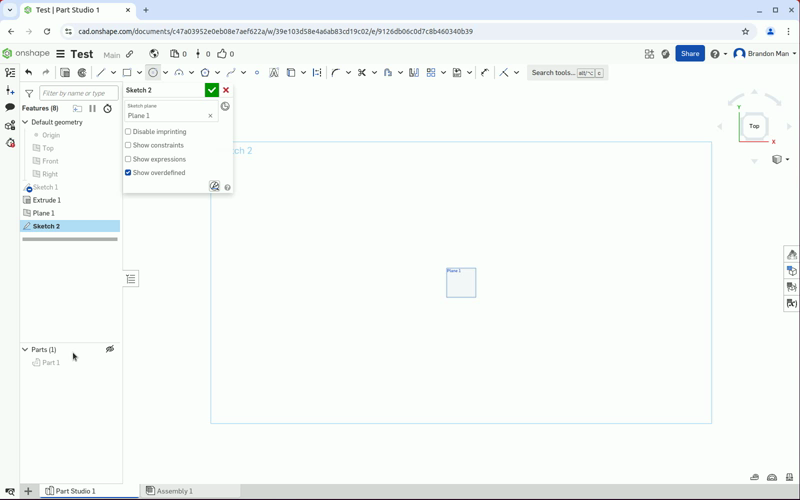
mouse_move(460, 282)
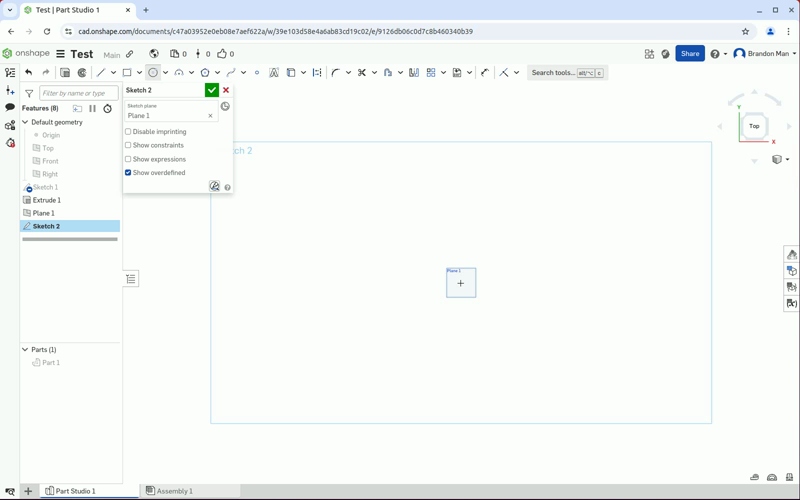
click(460, 282)
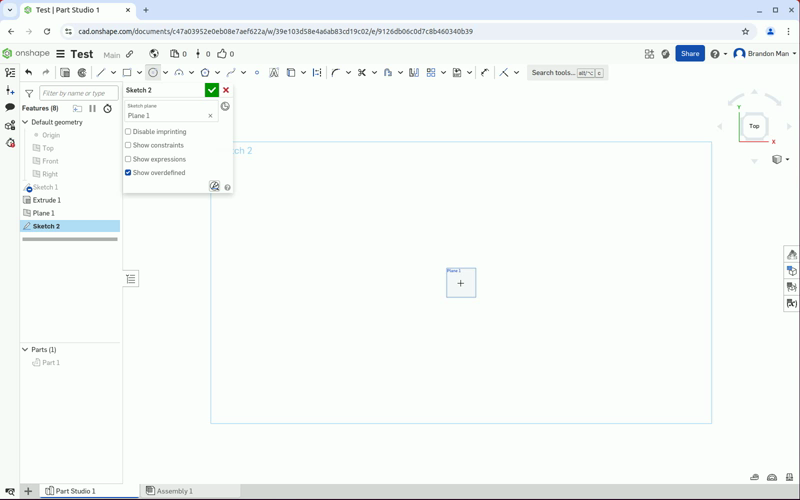
key_up(shift)
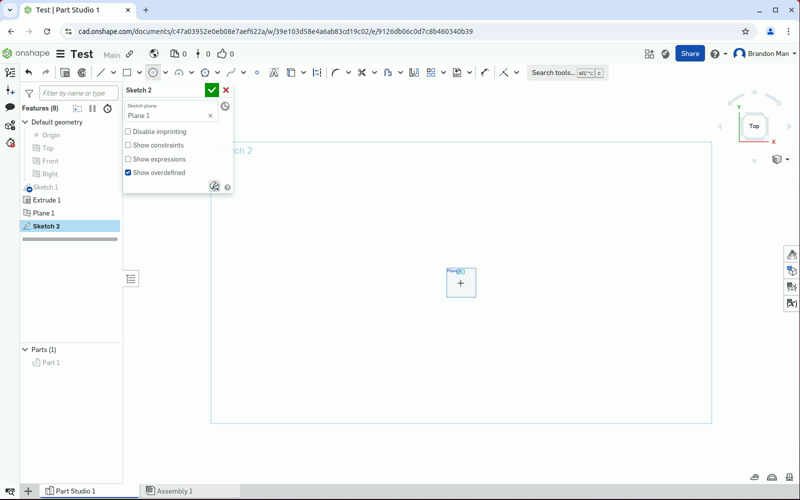
mouse_move(511, 282)
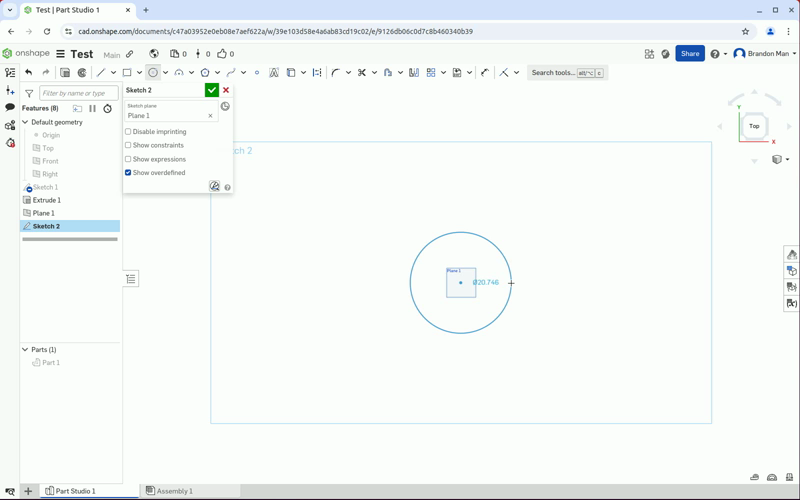
click(511, 282)
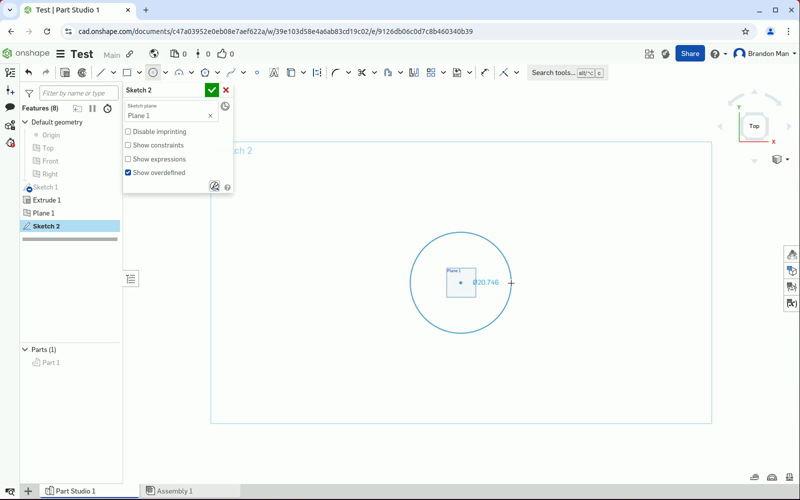
key(esc)
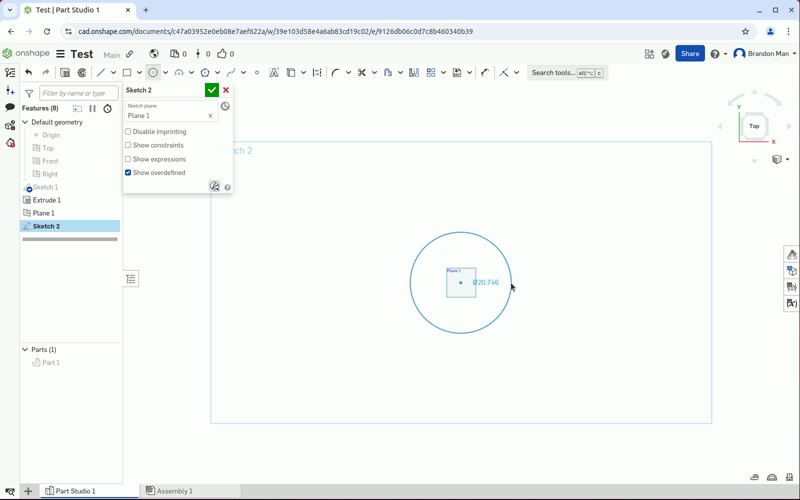
mouse_move(478, 267)
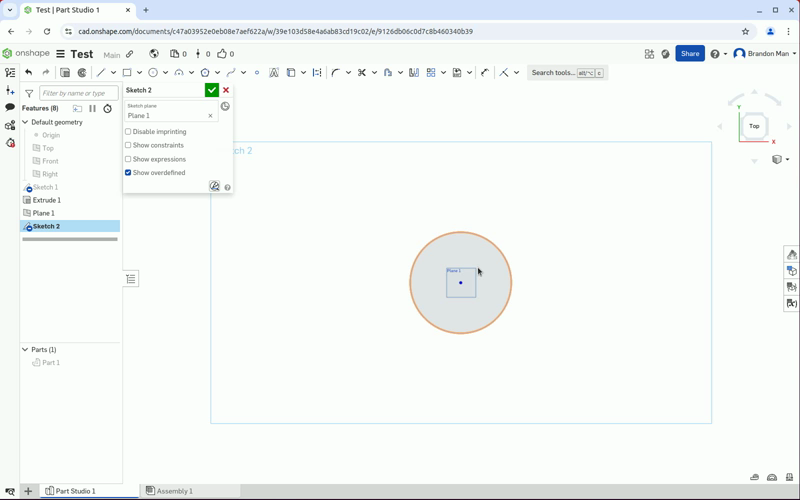
click(478, 267)
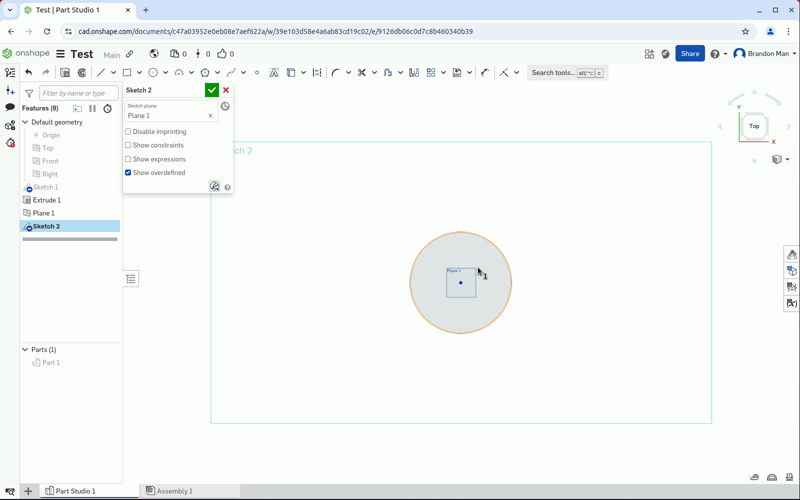
mouse_move(73, 352)
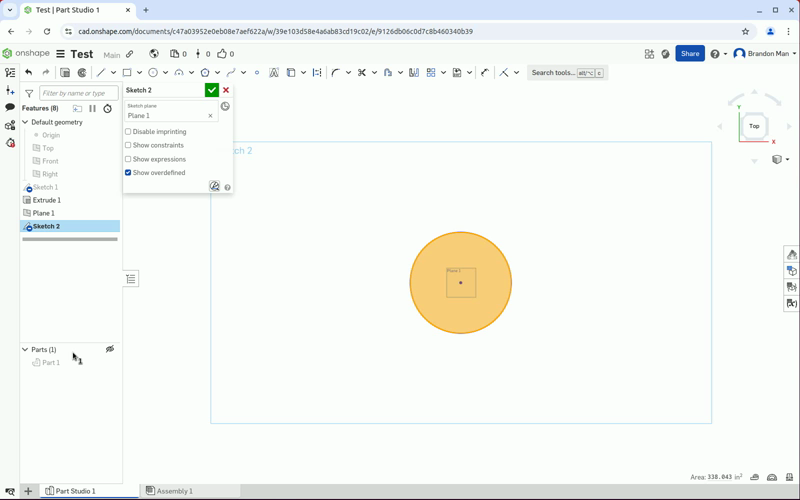
key(shift+y)
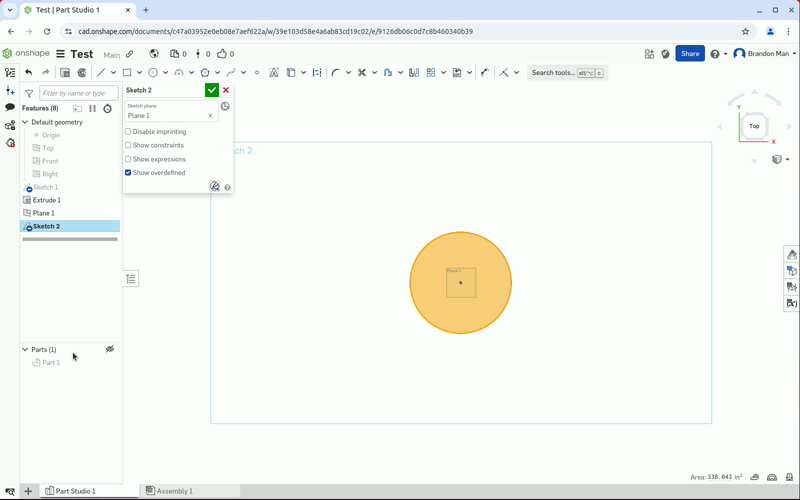
key(shift+e)
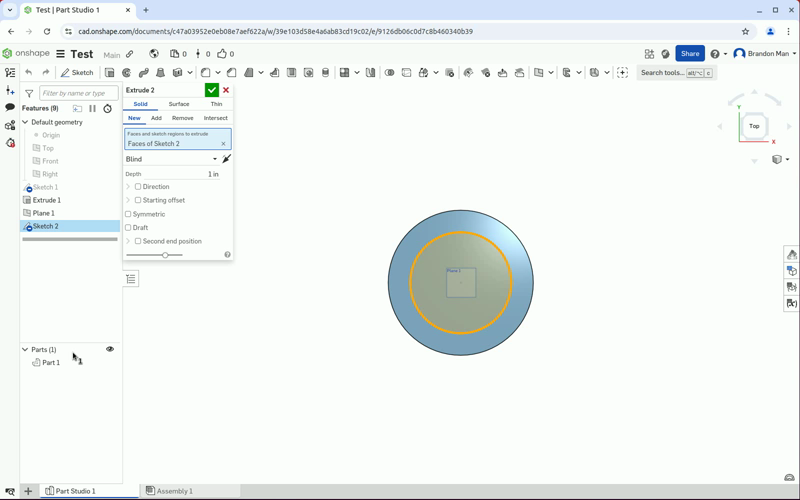
mouse_move(143, 106)
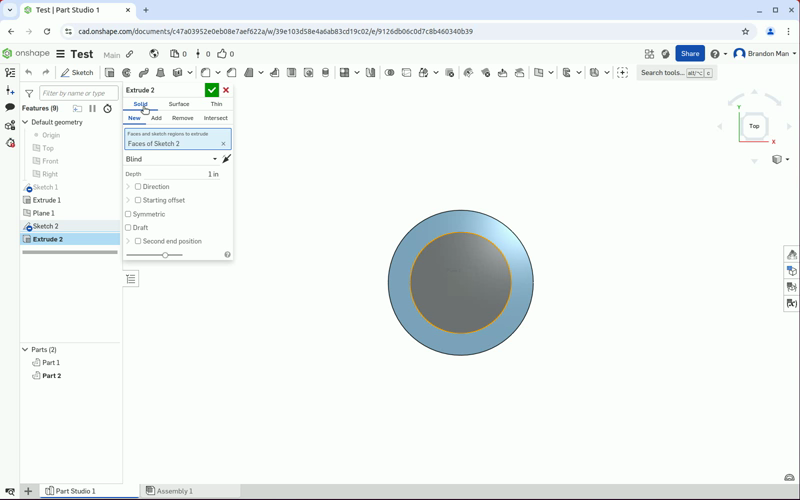
click(143, 106)
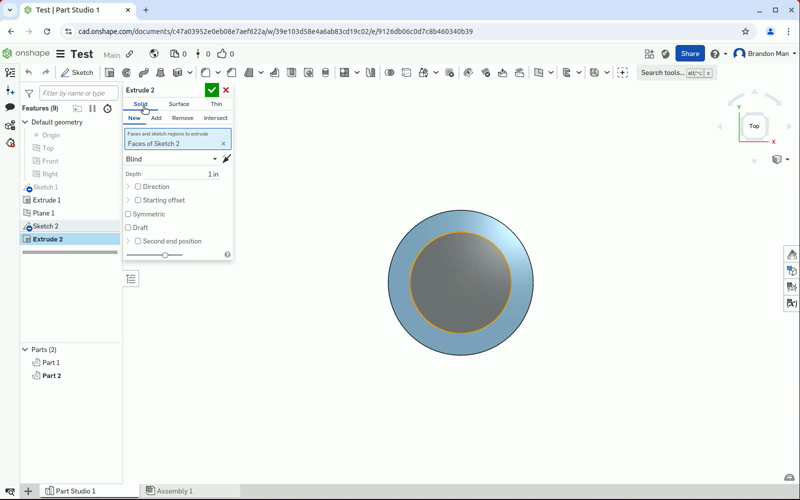
mouse_move(137, 120)
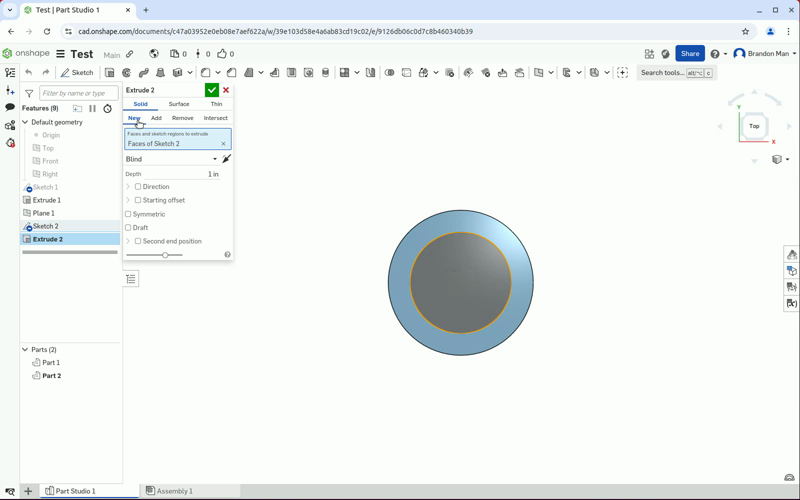
click(137, 120)
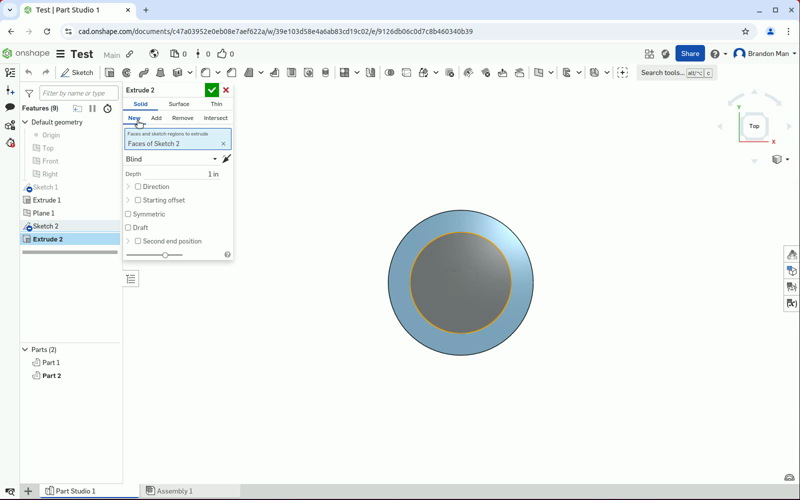
key(tab, 4)
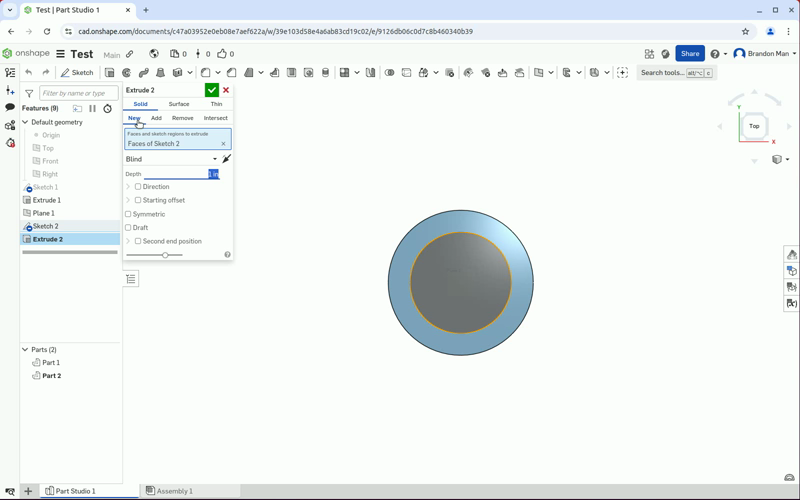
text(11.554)
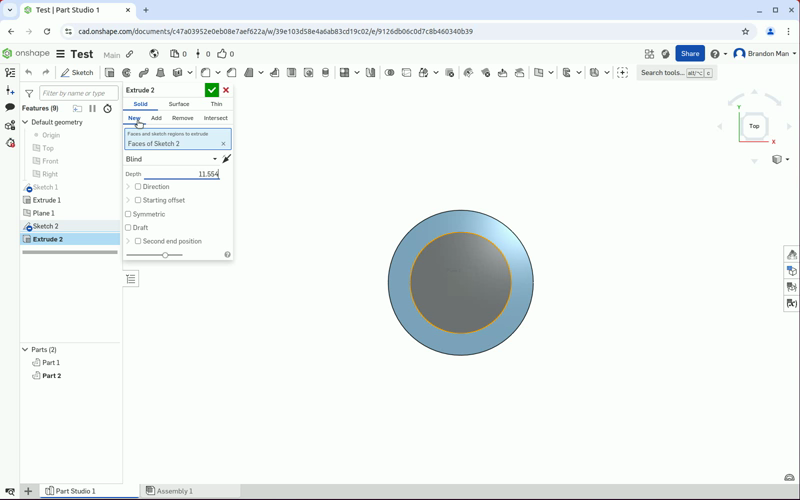
key(enter)
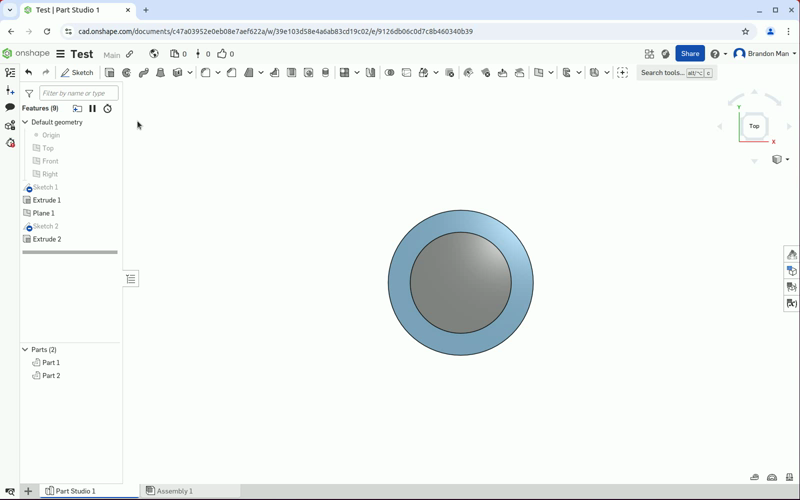
key(shift+h)
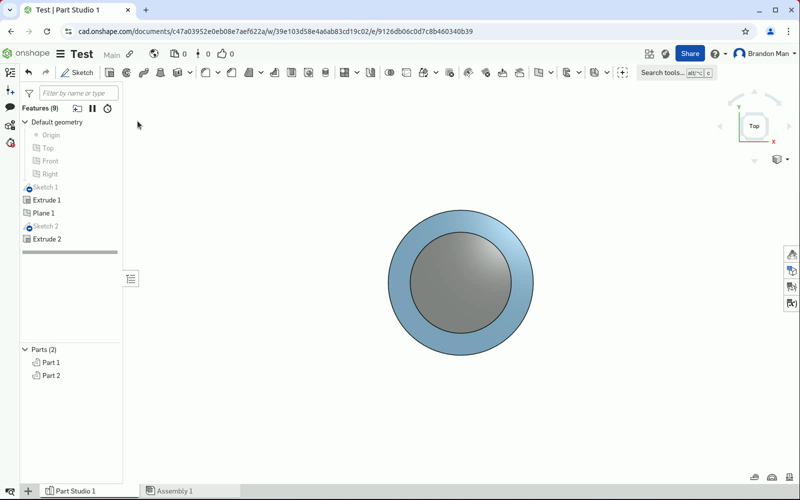
key(shift+h)
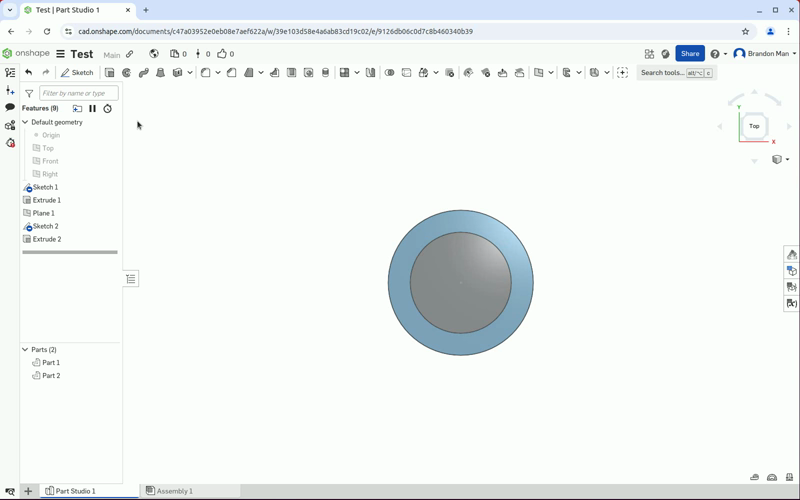
key(shift+7)
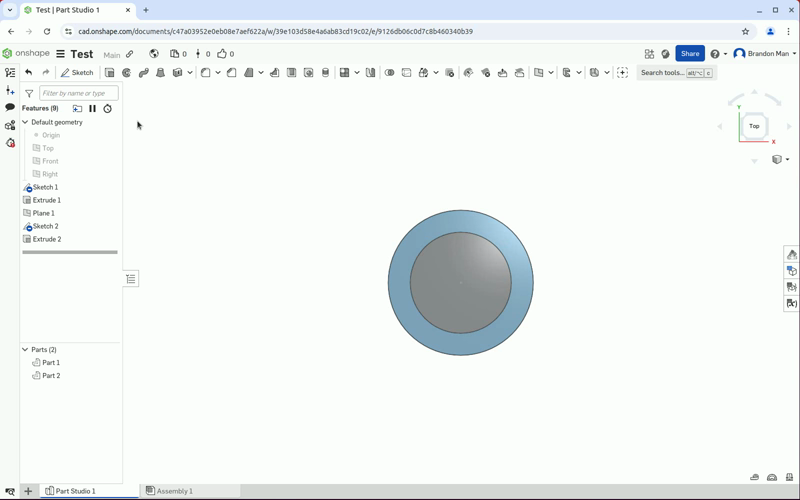
key(up, 3)
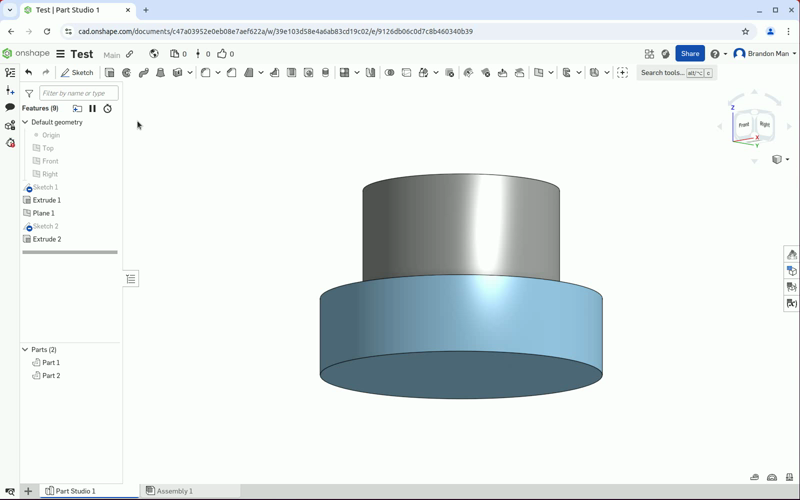
key(left, 3)
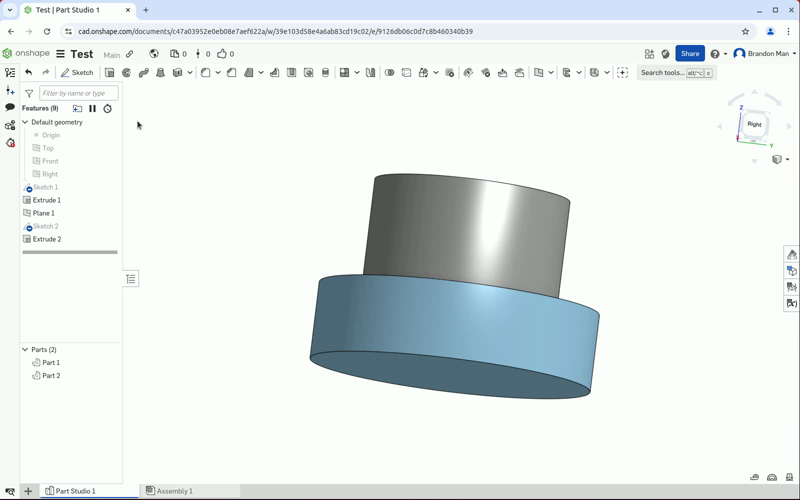
key(right, 3)
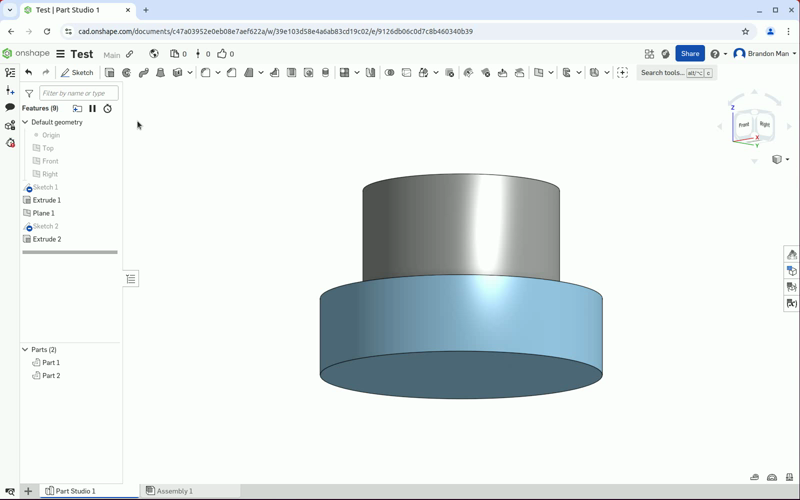
key(down, 3)
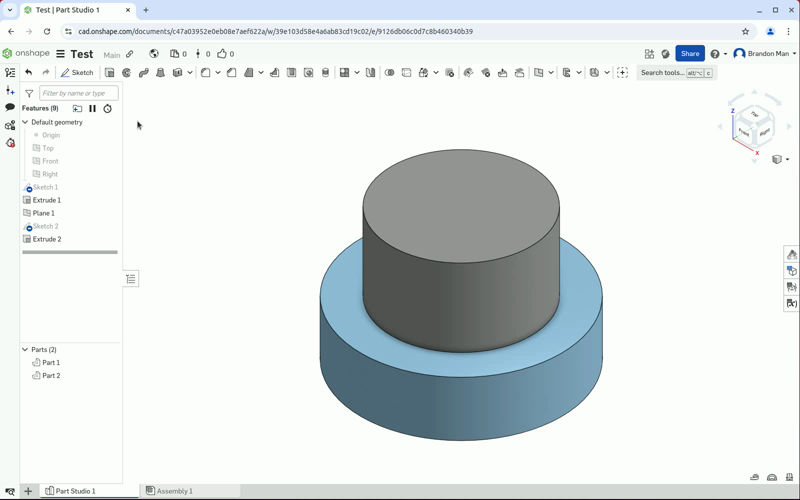
mouse_move(73, 189)
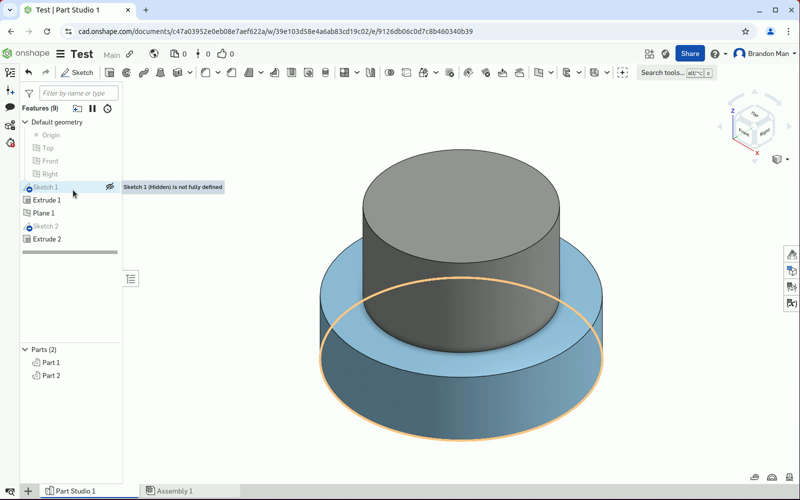
click(73, 189)